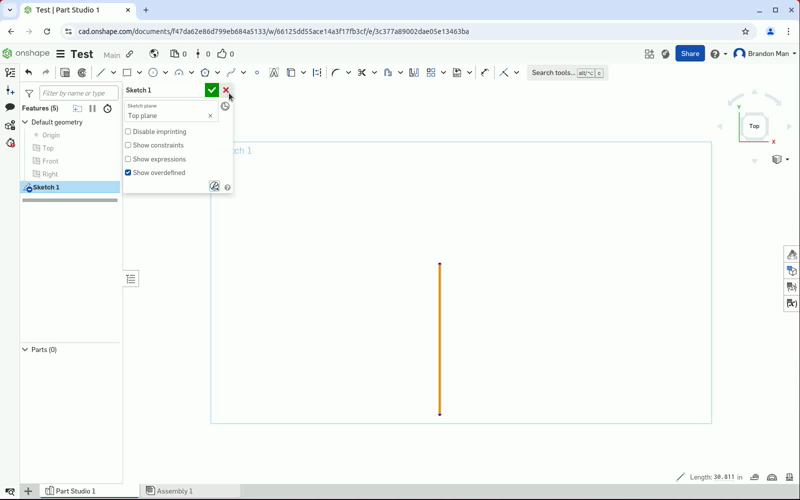
key(shift+h)
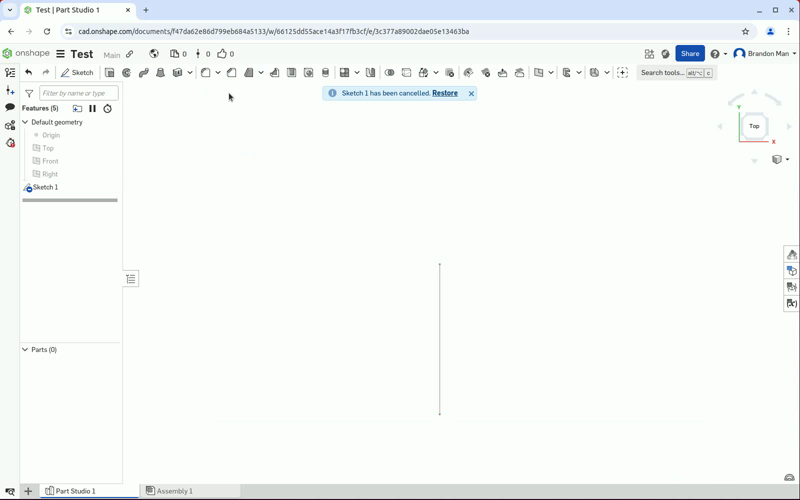
key(shift+s)
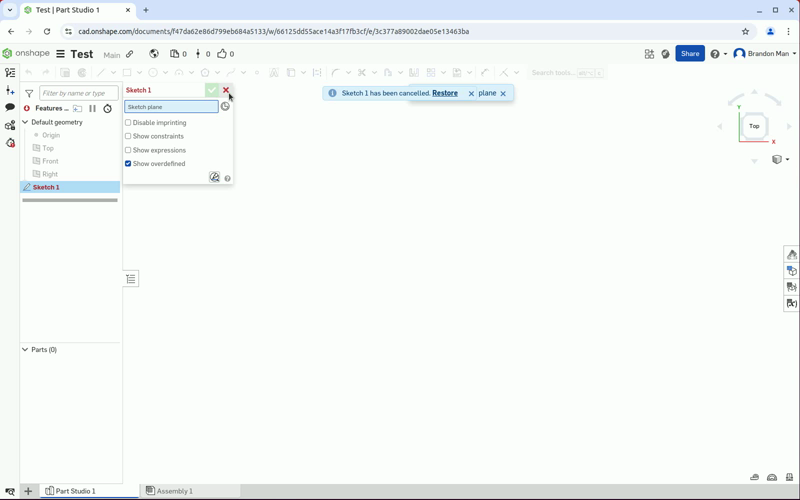
mouse_move(73, 150)
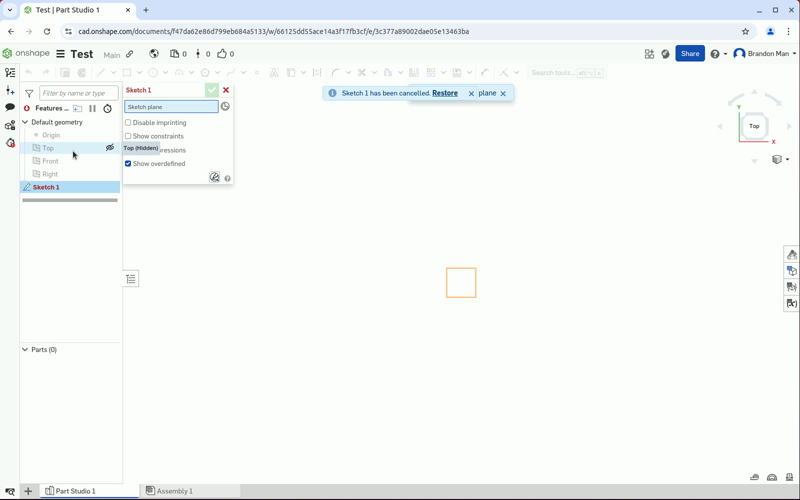
click(73, 150)
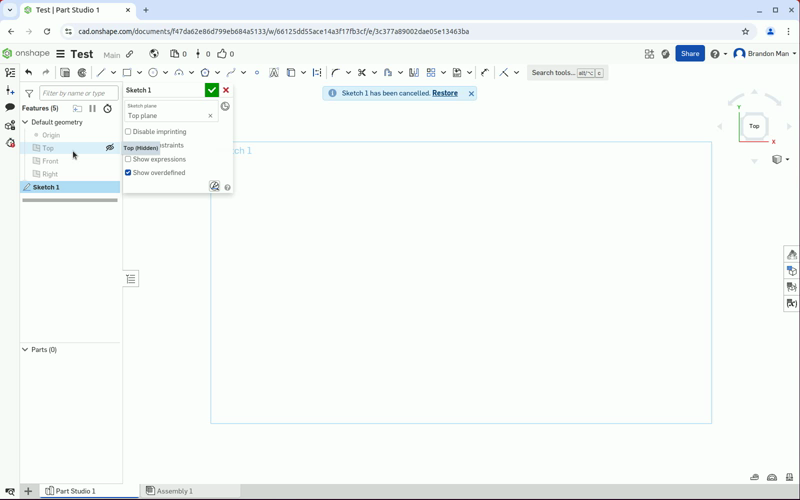
mouse_move(73, 352)
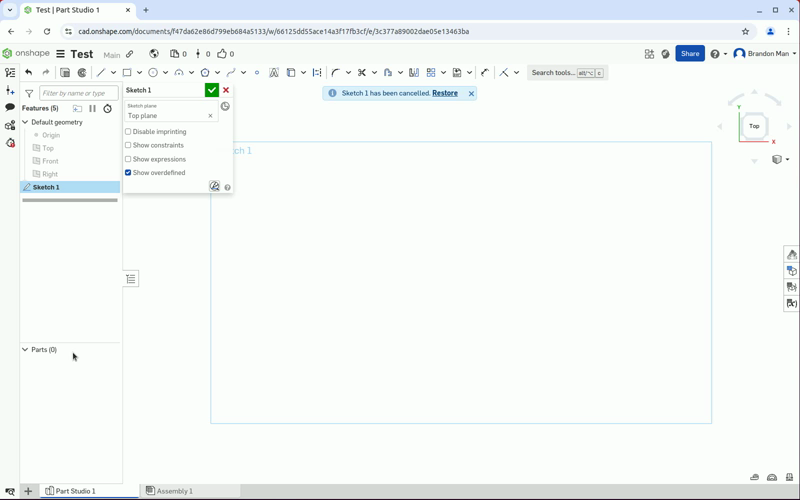
key(y)
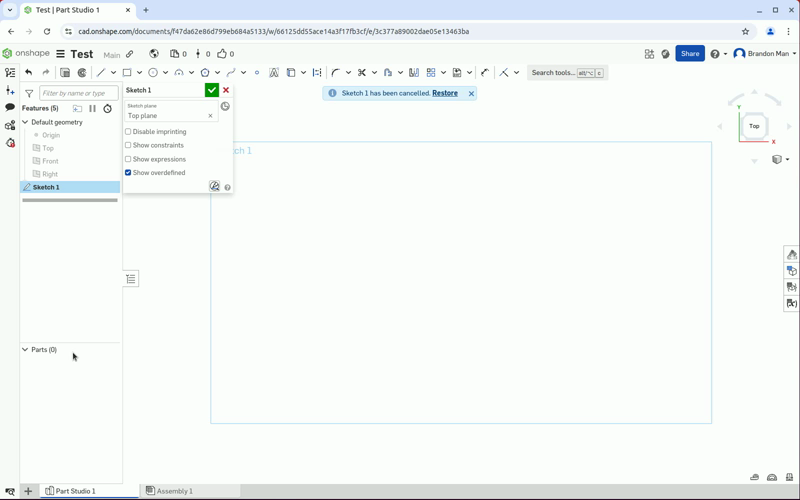
key(c)
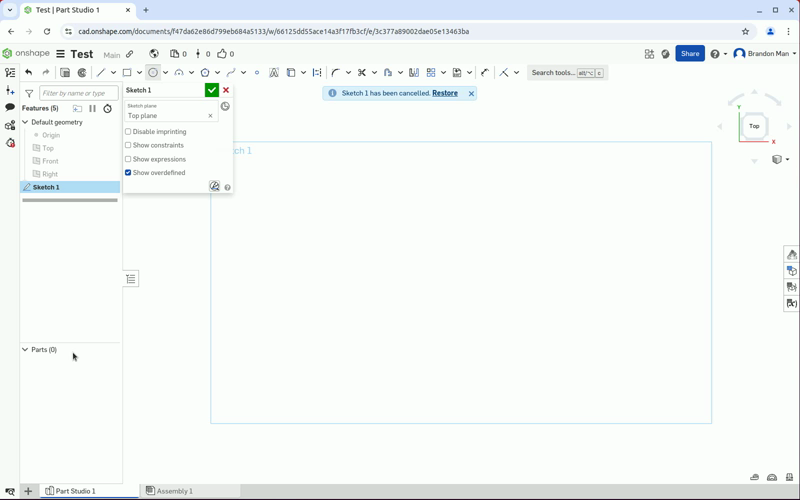
key_down(shift)
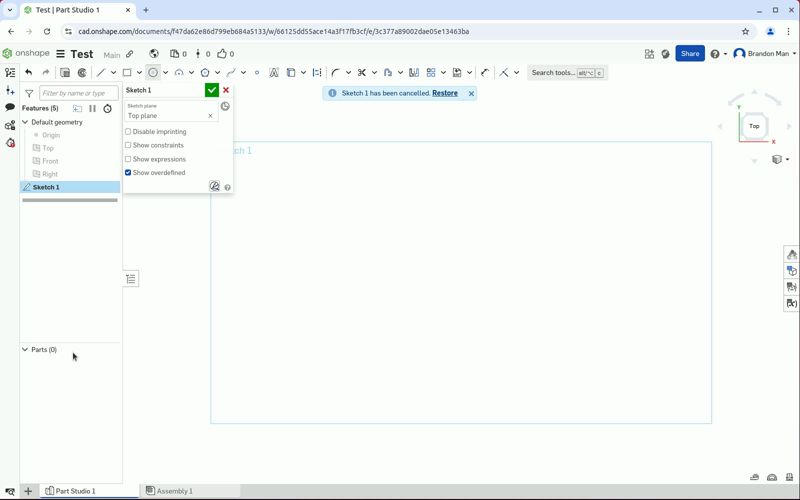
mouse_move(461, 282)
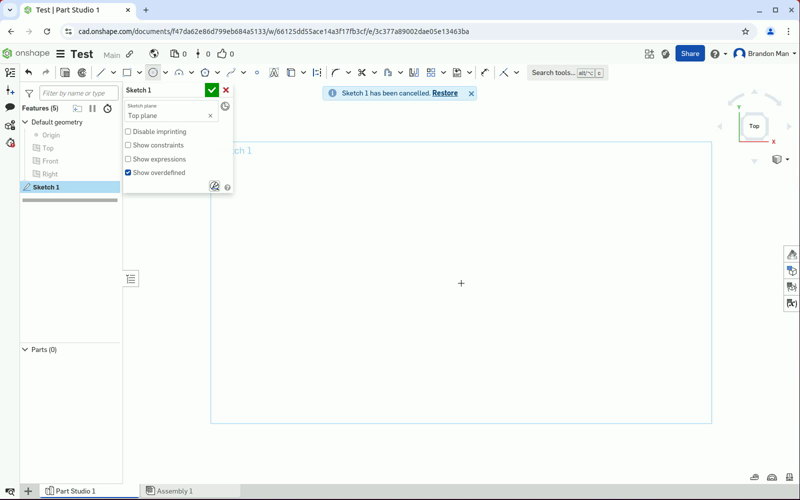
click(461, 282)
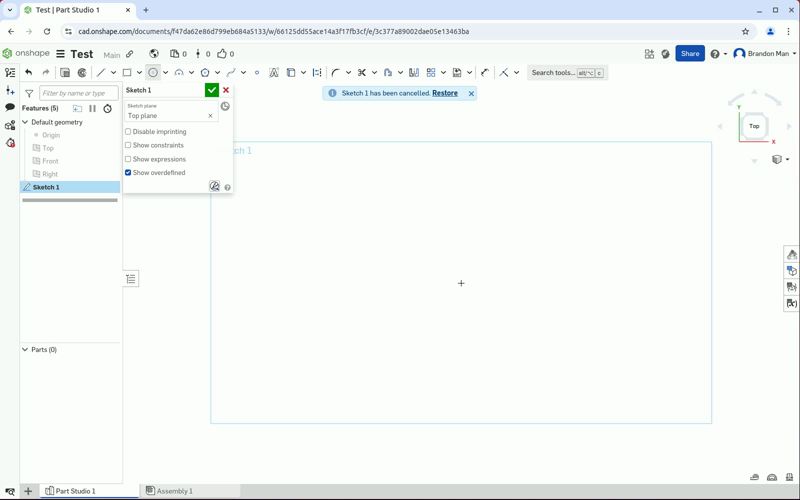
key_up(shift)
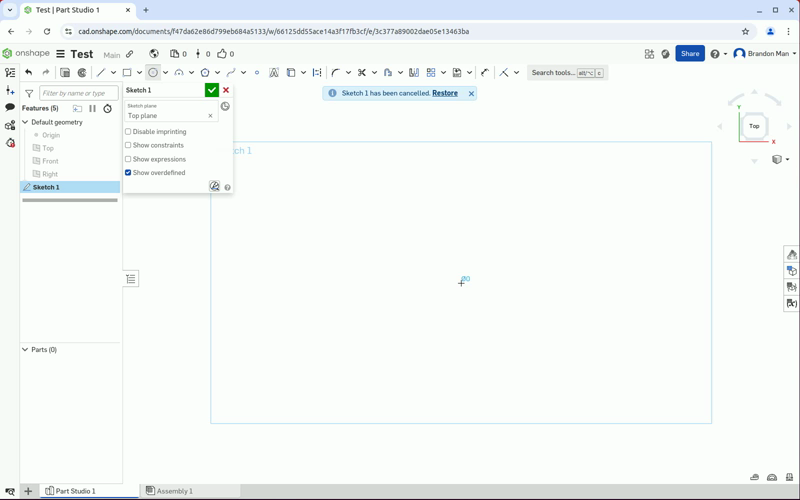
mouse_move(574, 282)
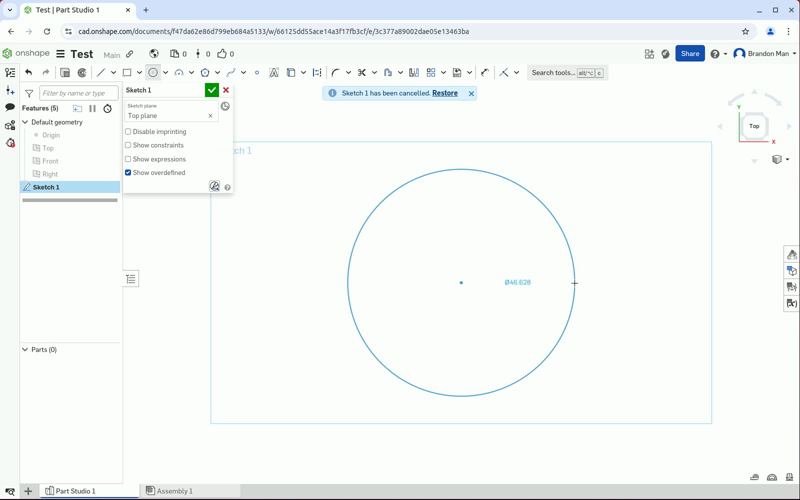
click(574, 282)
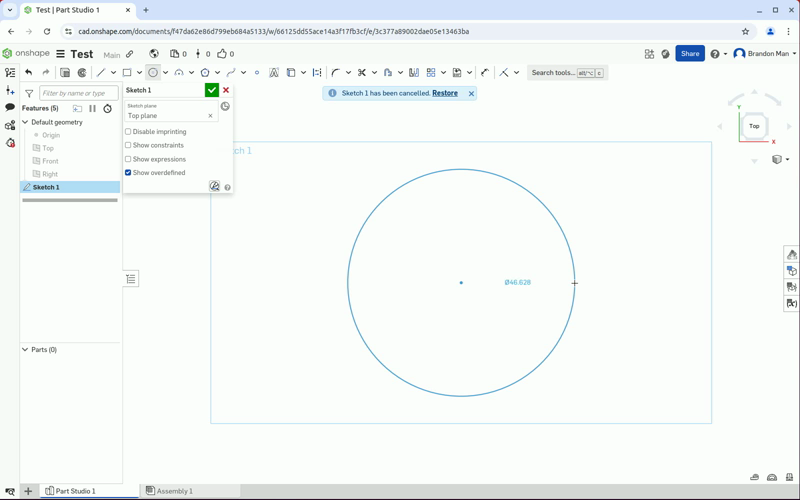
key(esc)
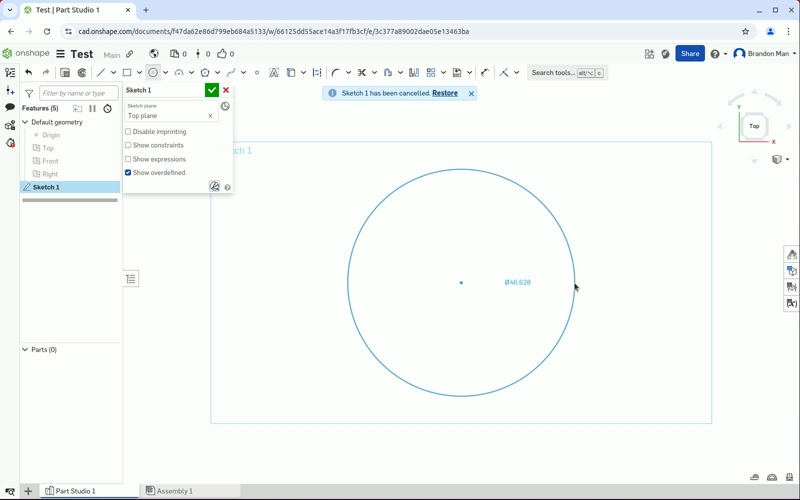
mouse_move(427, 288)
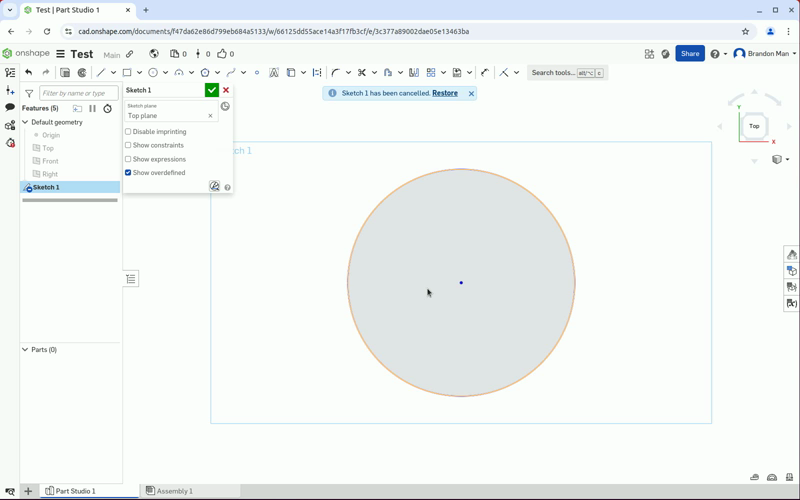
click(427, 288)
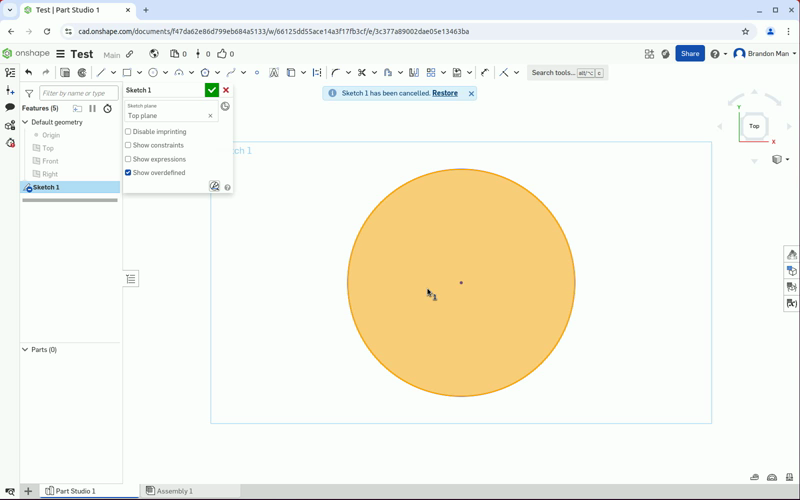
mouse_move(73, 352)
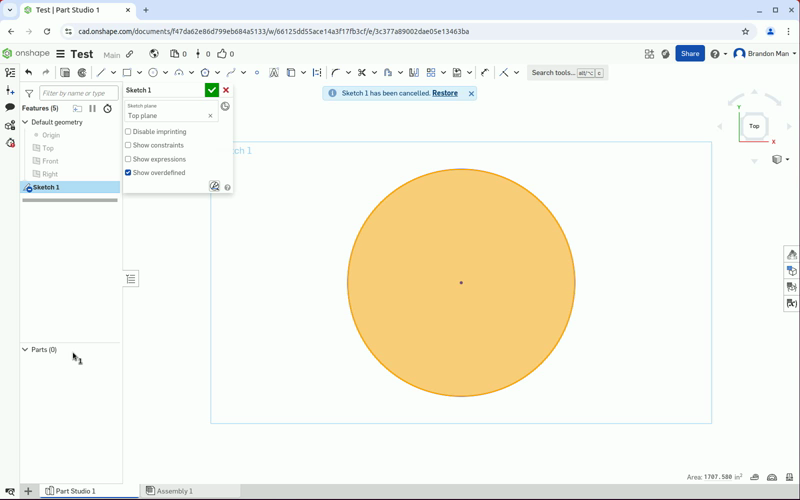
key(shift+y)
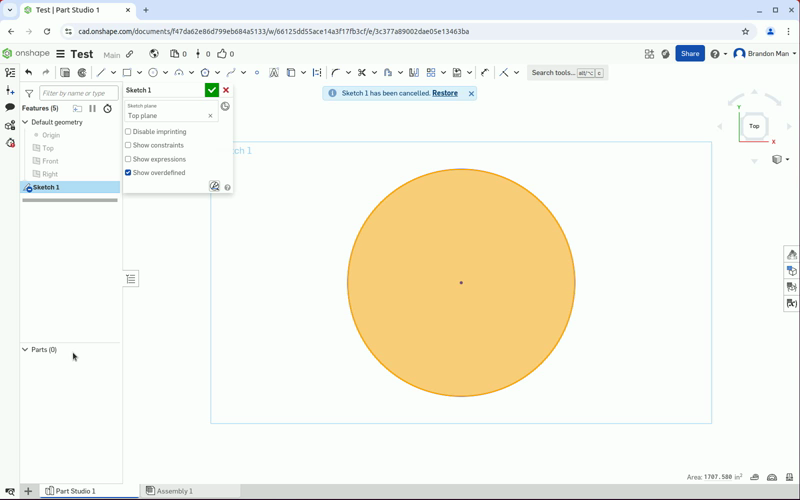
key(shift+e)
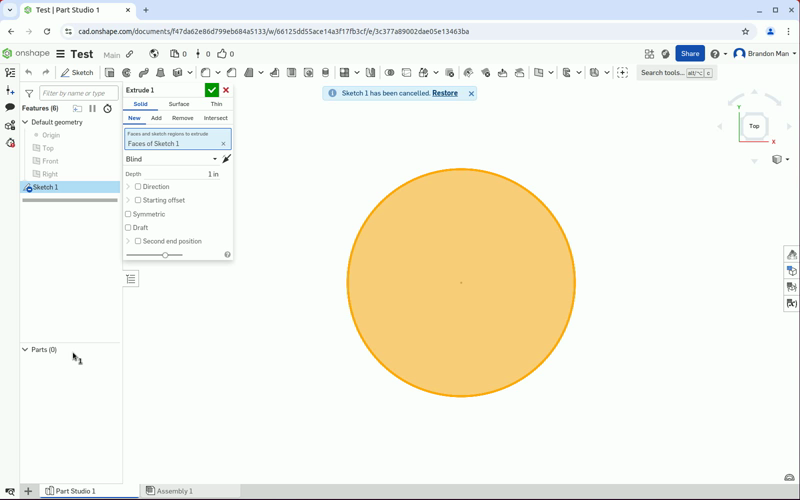
mouse_move(143, 106)
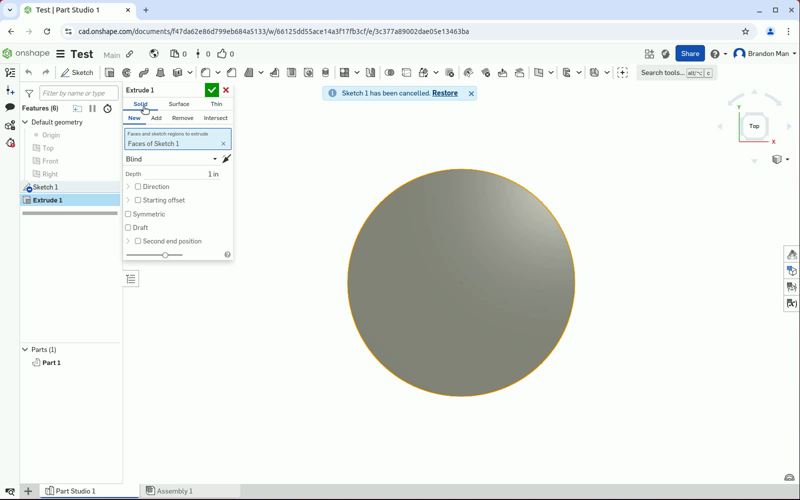
click(143, 106)
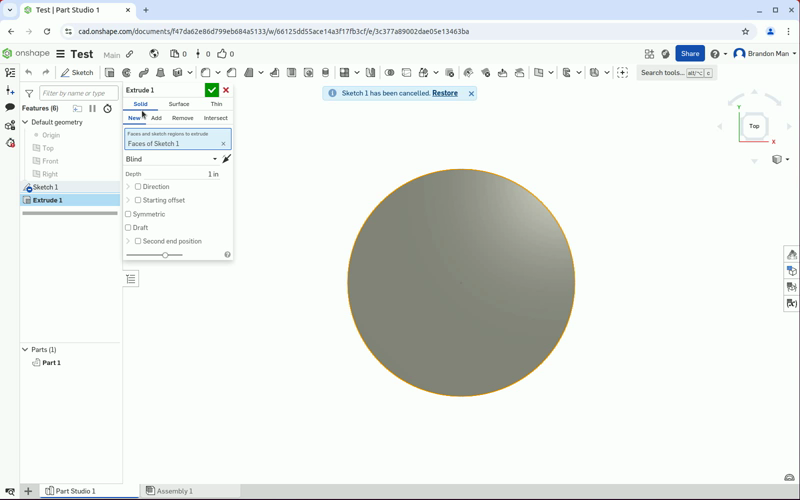
mouse_move(137, 120)
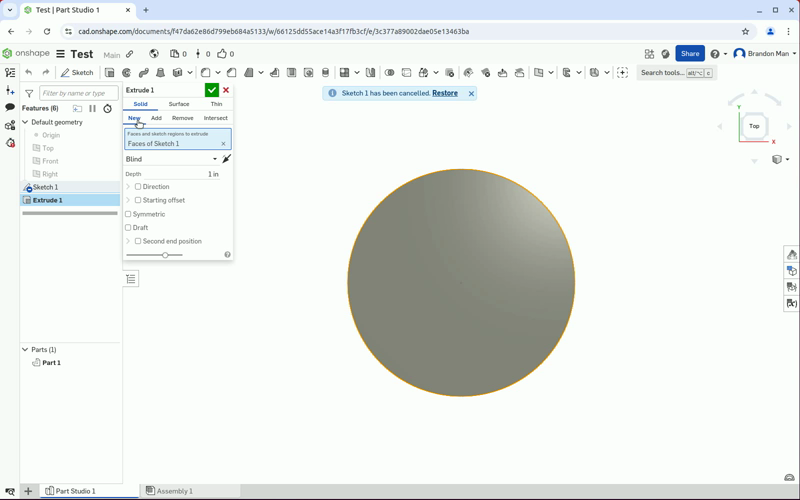
click(137, 120)
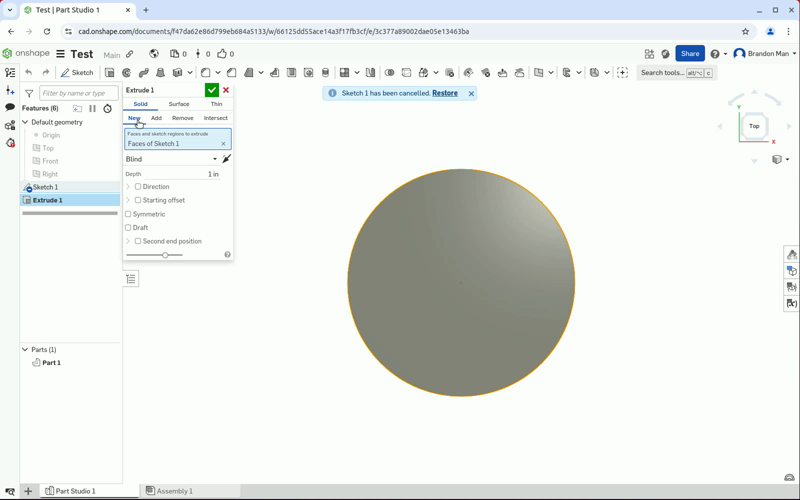
key(tab, 4)
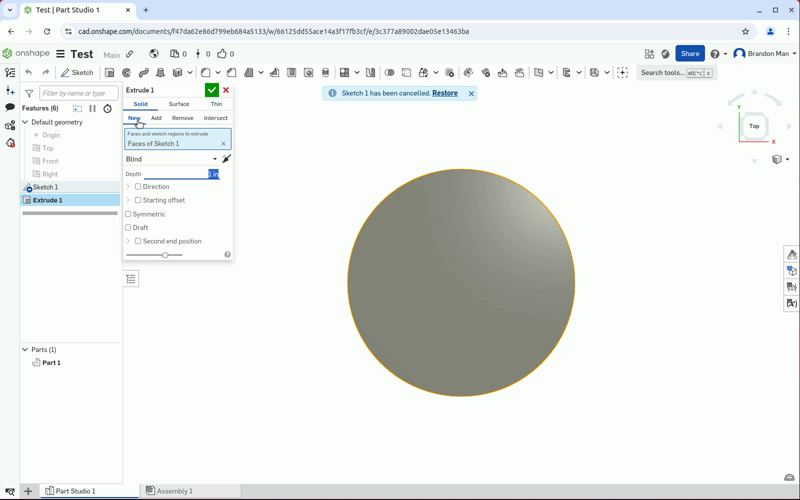
text(19.738)
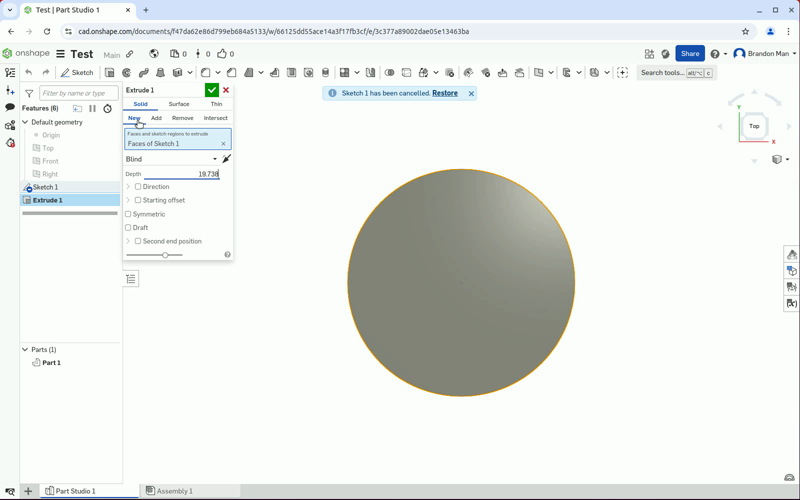
key(enter)
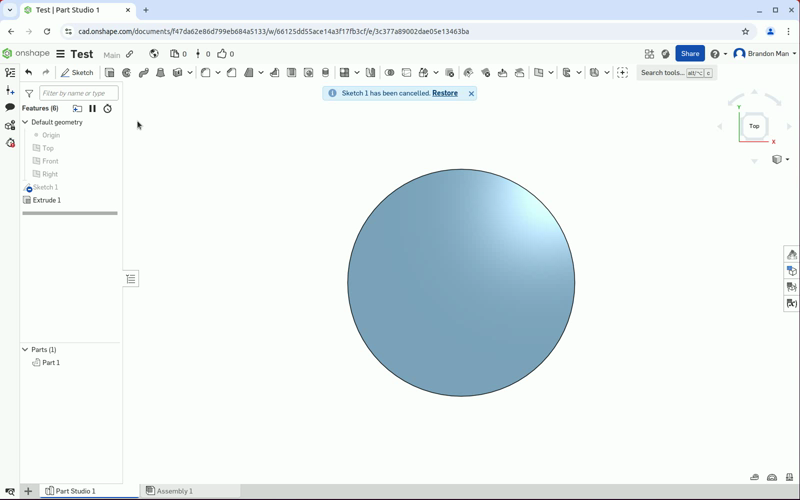
key(shift+h)
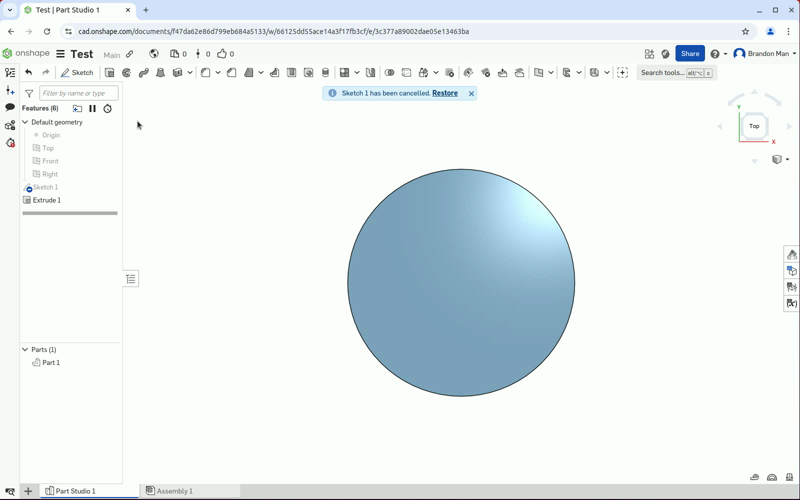
key(shift+h)
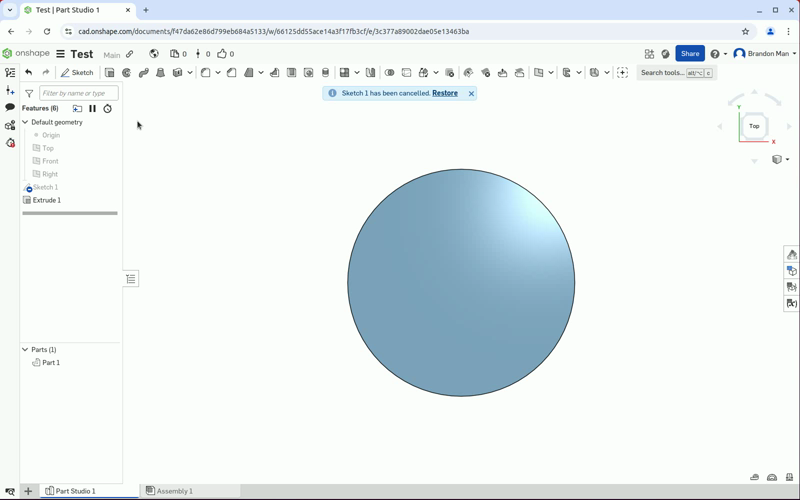
mouse_move(73, 189)
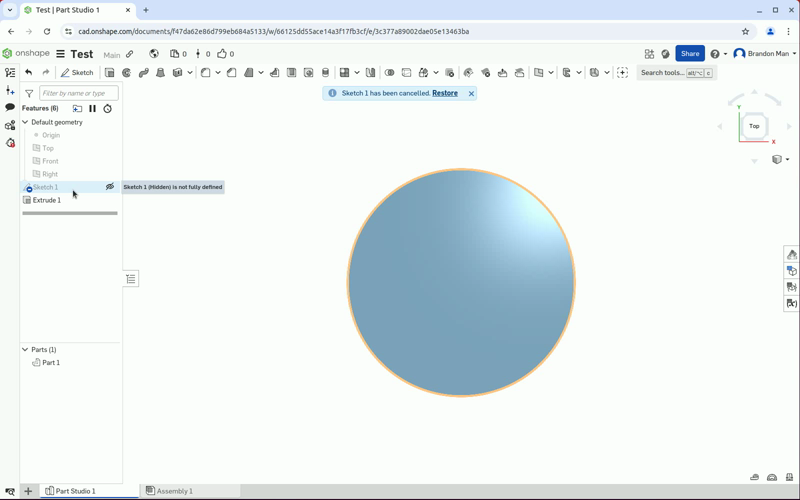
click(73, 189)
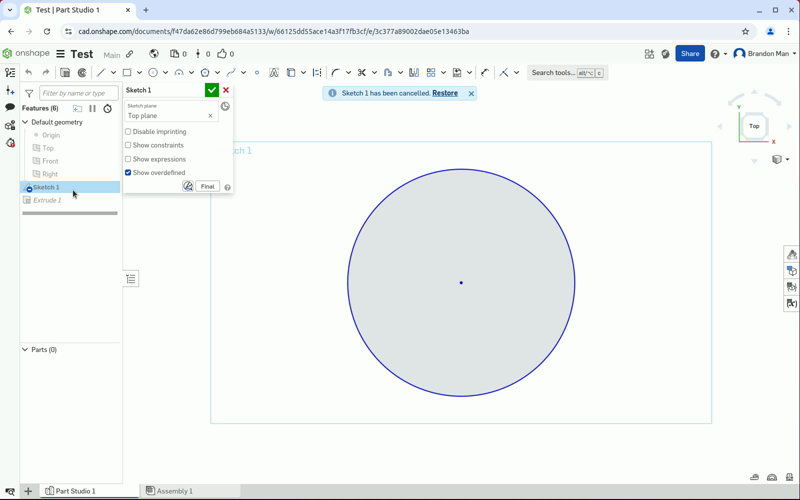
mouse_move(229, 92)
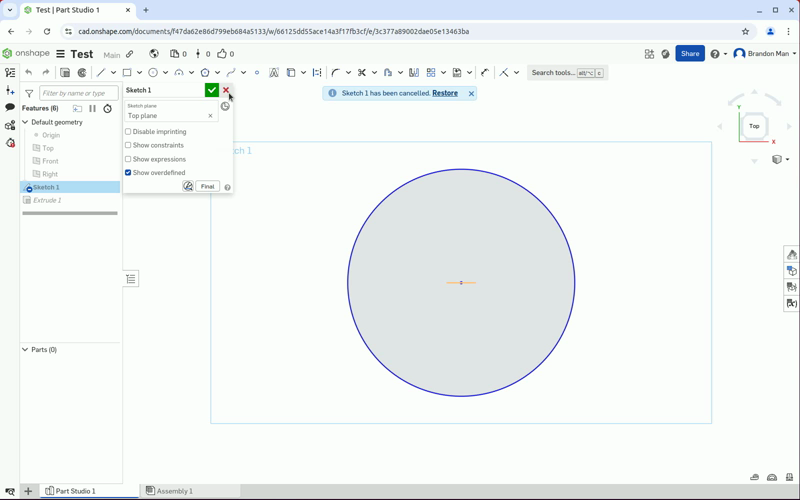
click(229, 92)
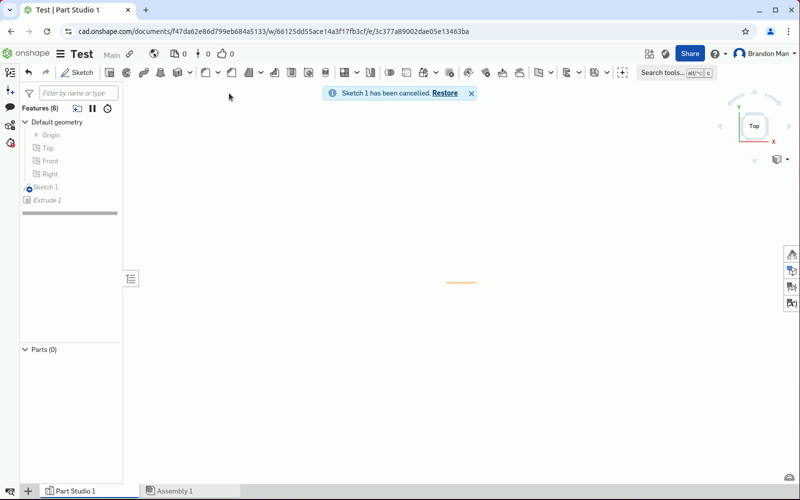
mouse_move(541, 75)
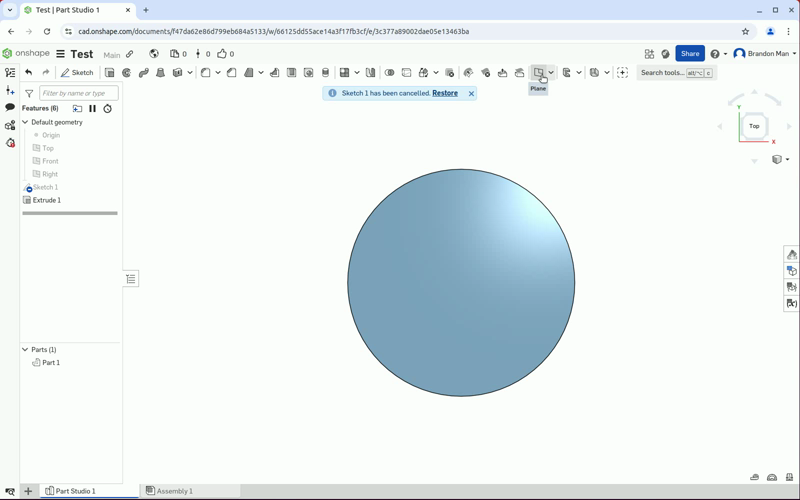
click(541, 75)
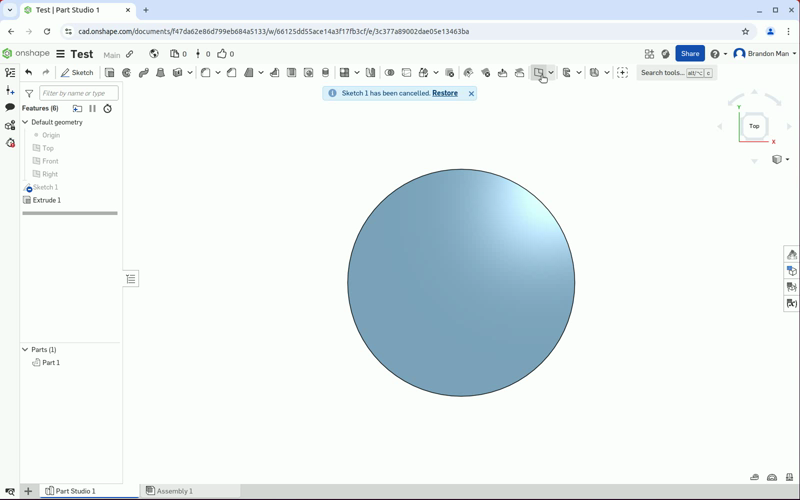
mouse_move(73, 150)
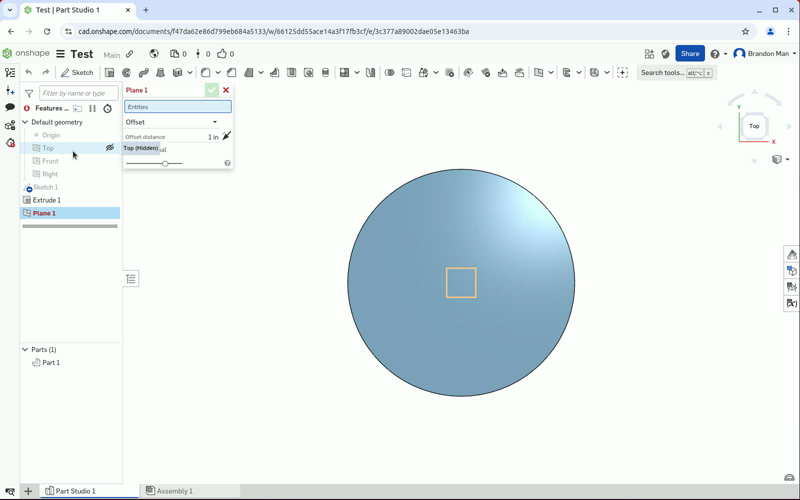
click(73, 150)
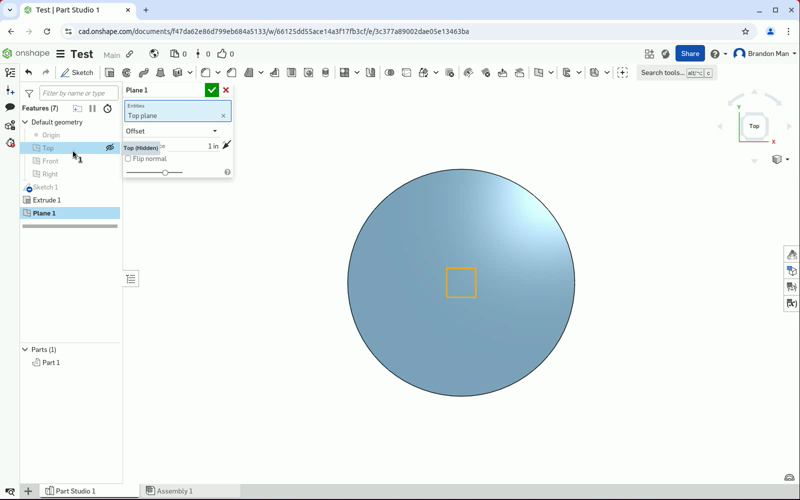
key(tab, 2)
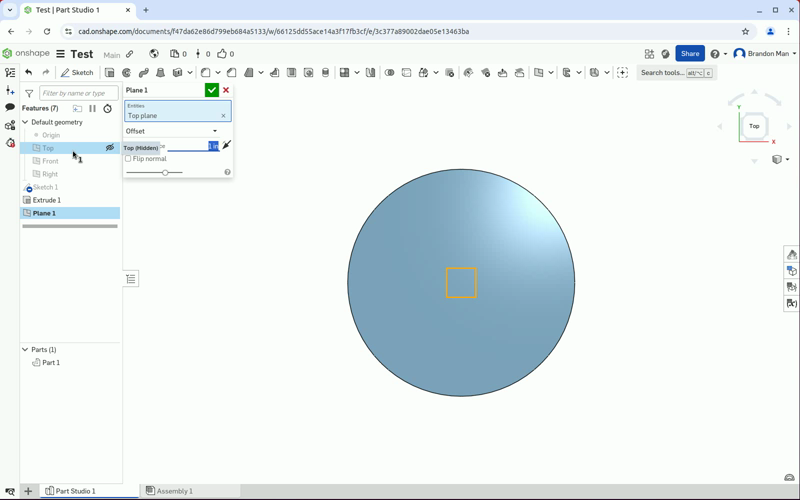
text(19.75)
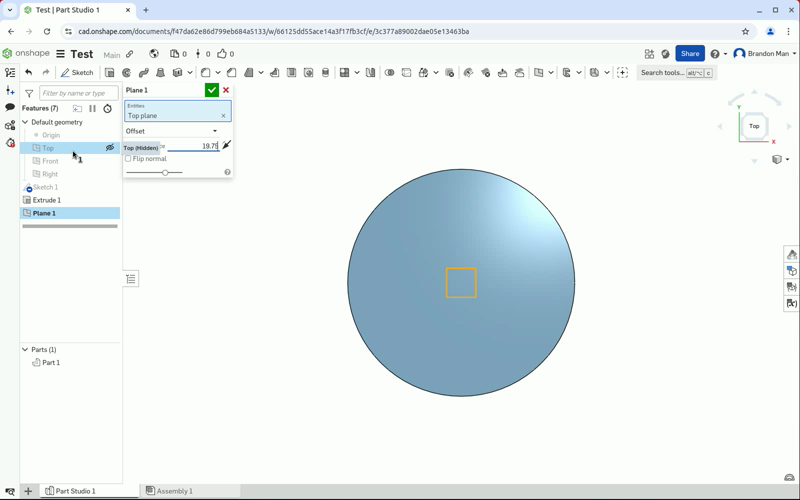
key(enter, 2)
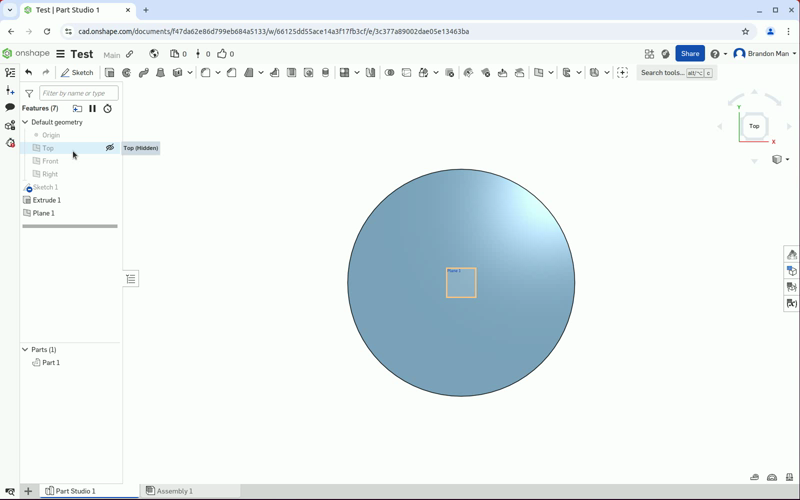
key(shift+s)
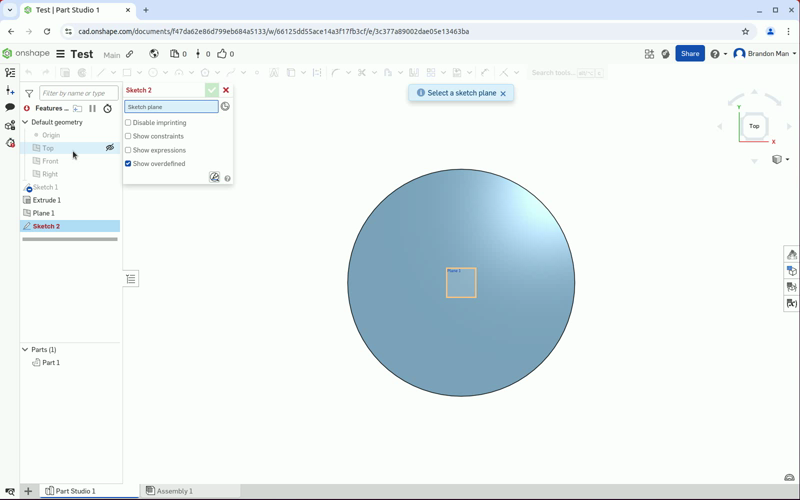
mouse_move(73, 215)
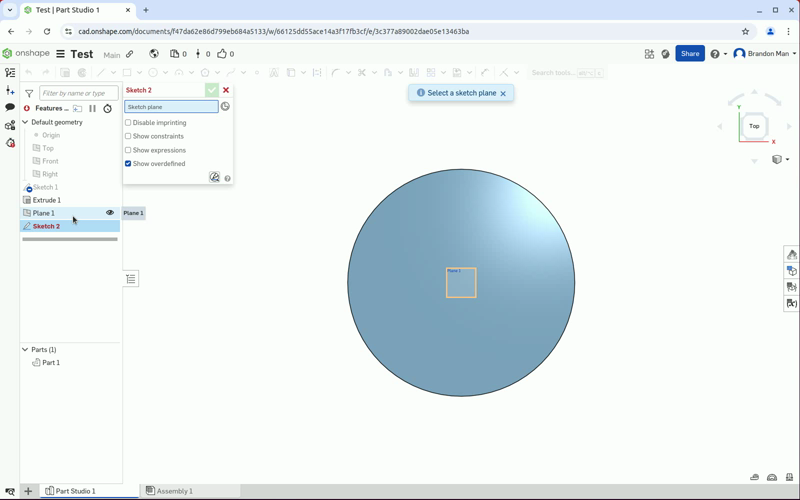
click(73, 215)
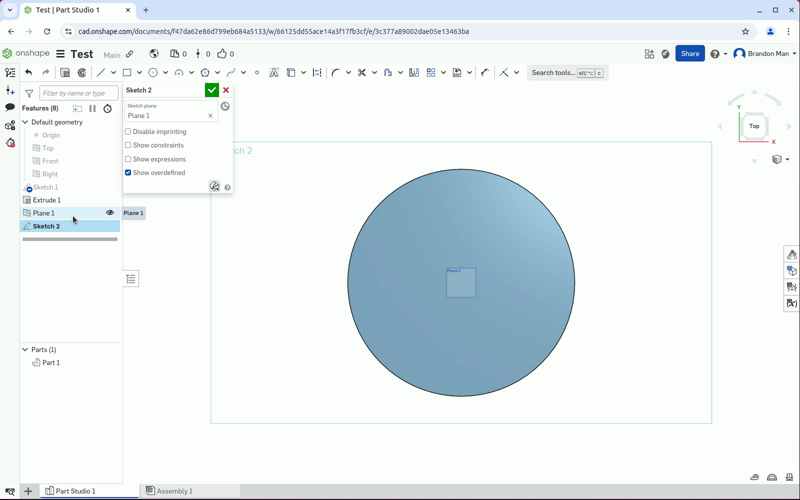
mouse_move(73, 352)
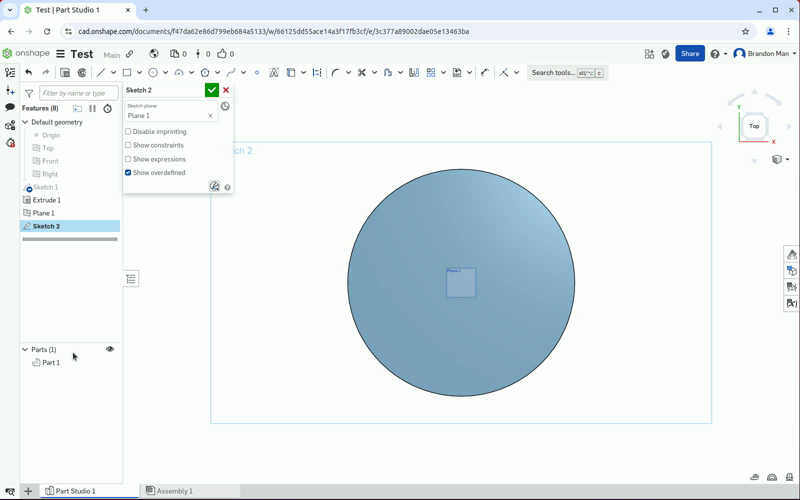
key(y)
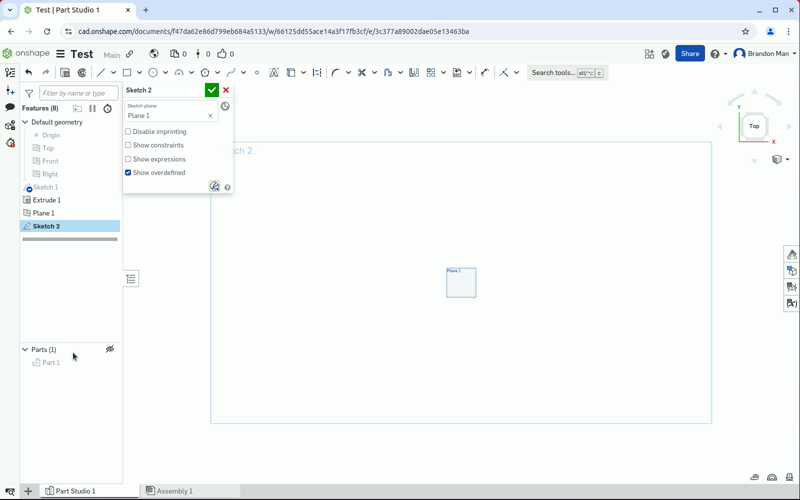
key(c)
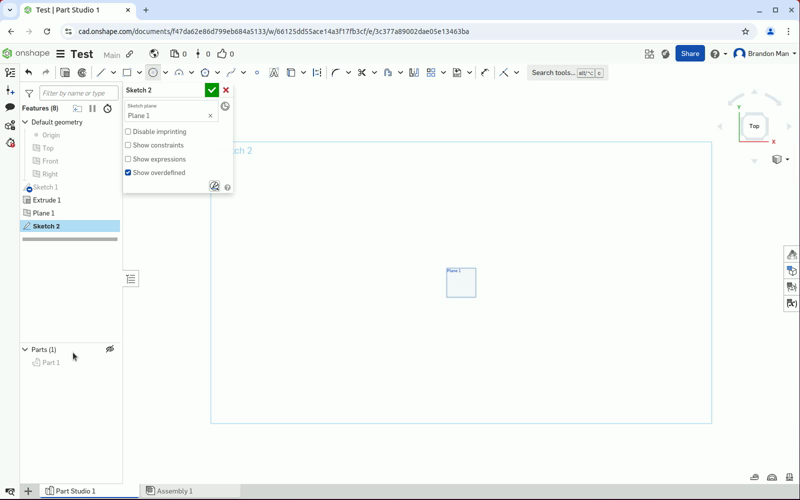
key_down(shift)
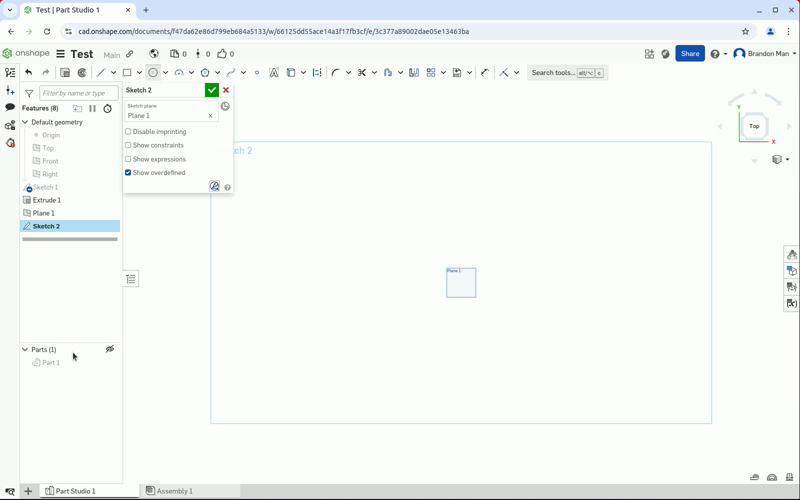
mouse_move(461, 282)
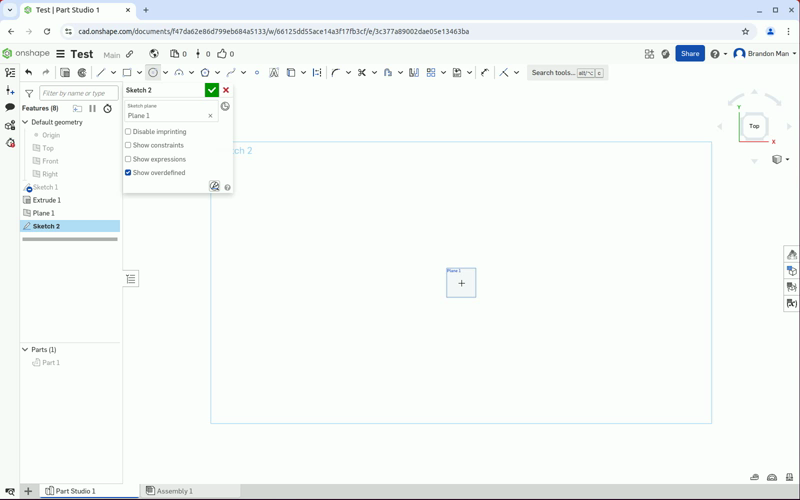
click(461, 282)
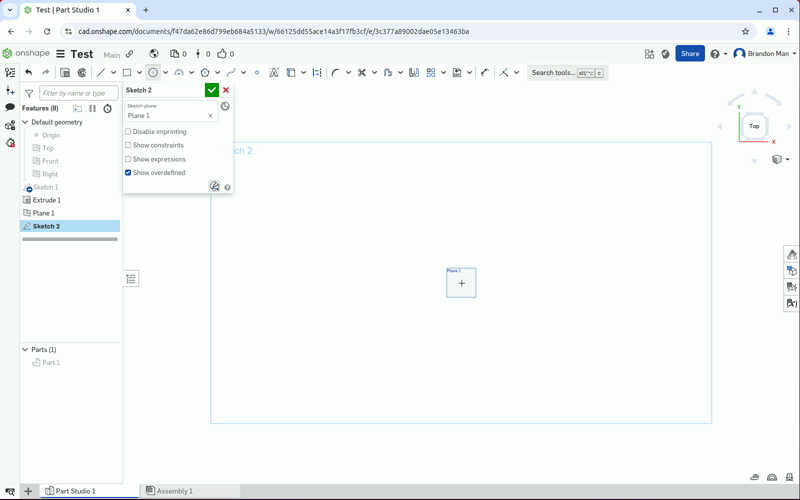
key_up(shift)
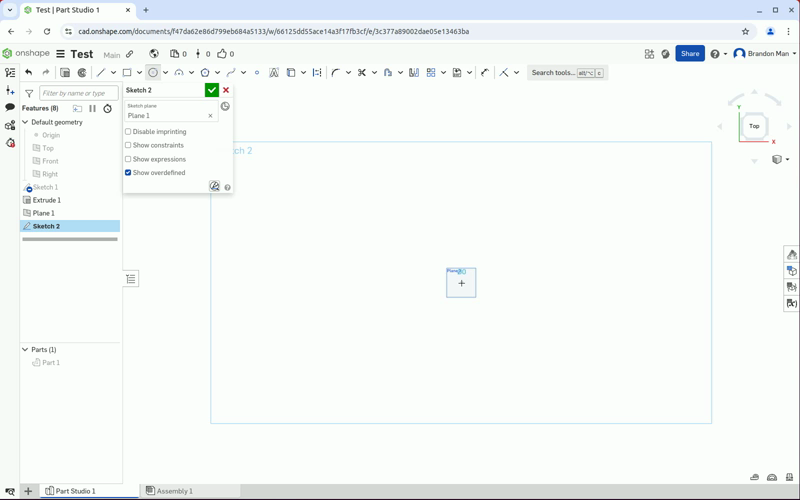
mouse_move(547, 282)
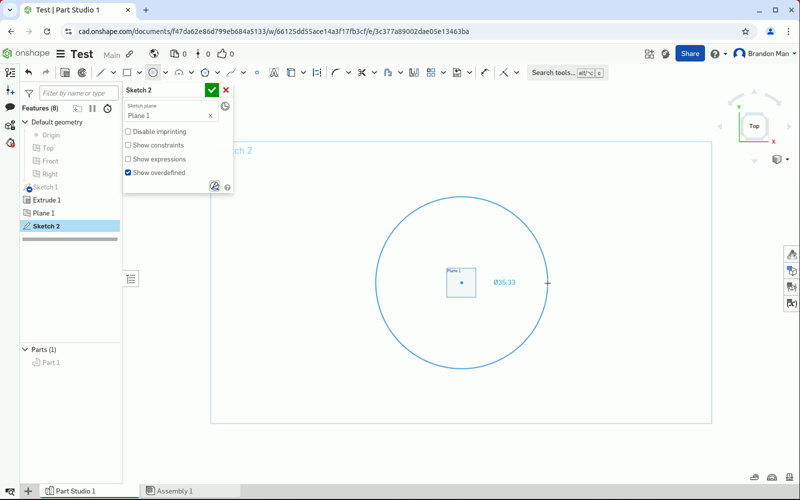
click(547, 282)
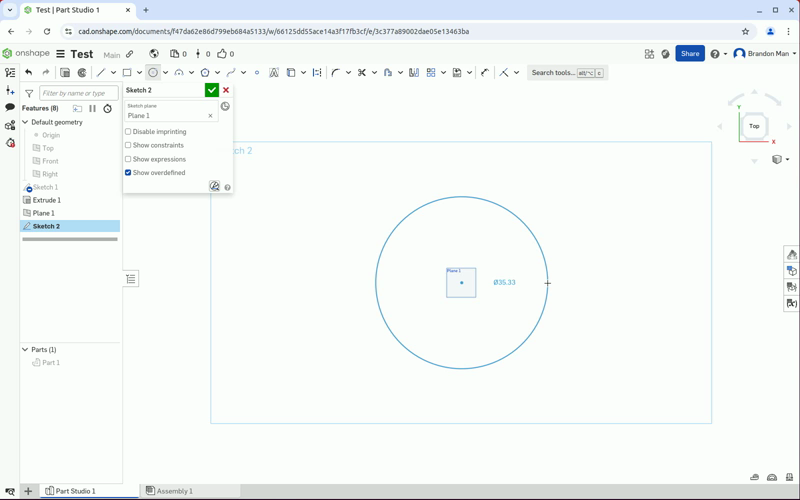
key(esc)
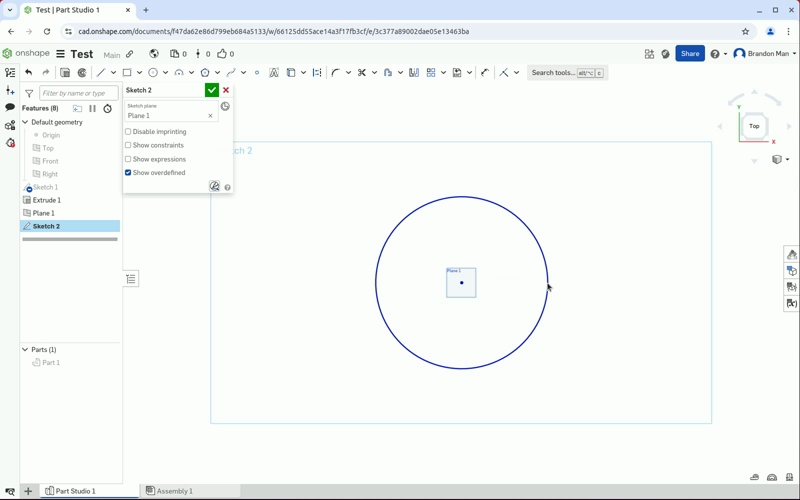
mouse_move(487, 316)
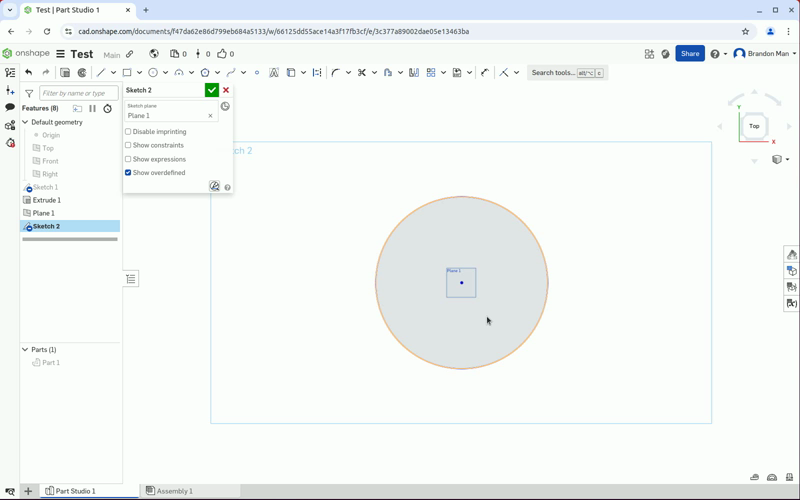
click(487, 316)
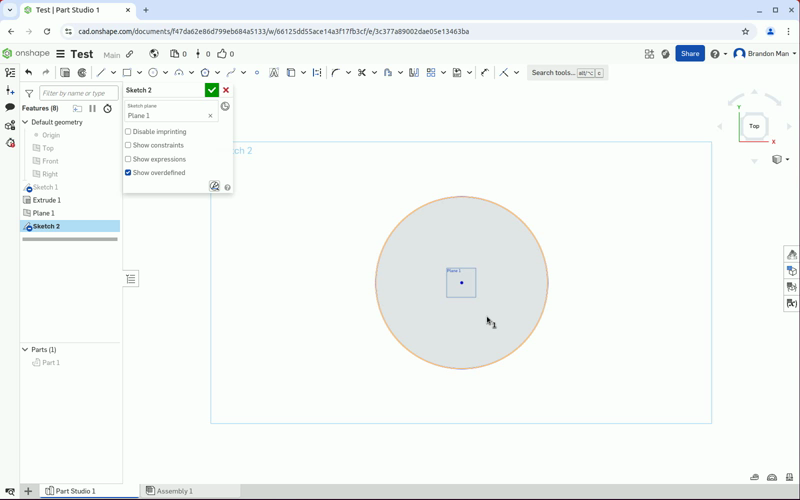
mouse_move(73, 352)
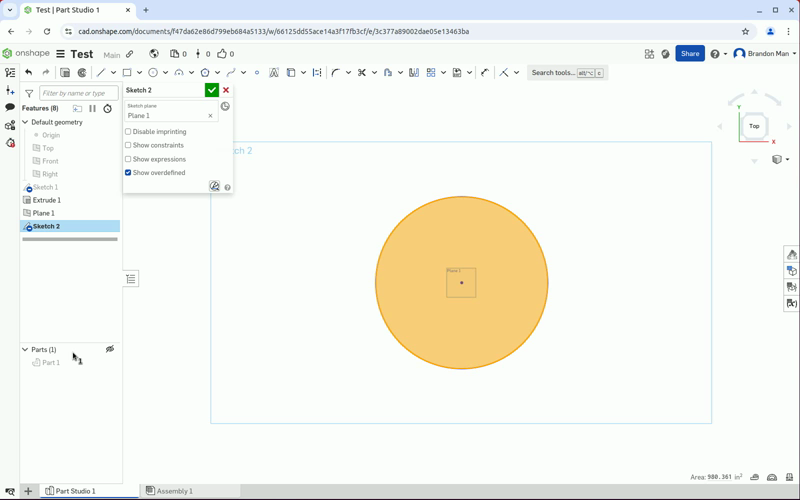
key(shift+y)
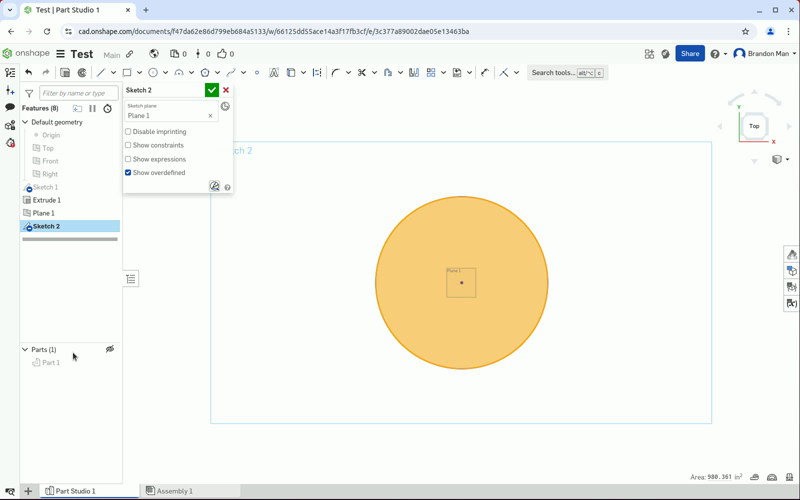
key(shift+e)
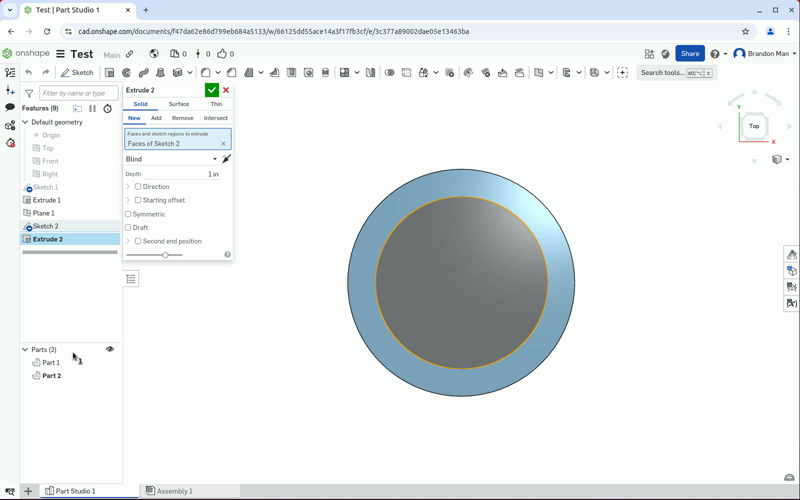
mouse_move(143, 106)
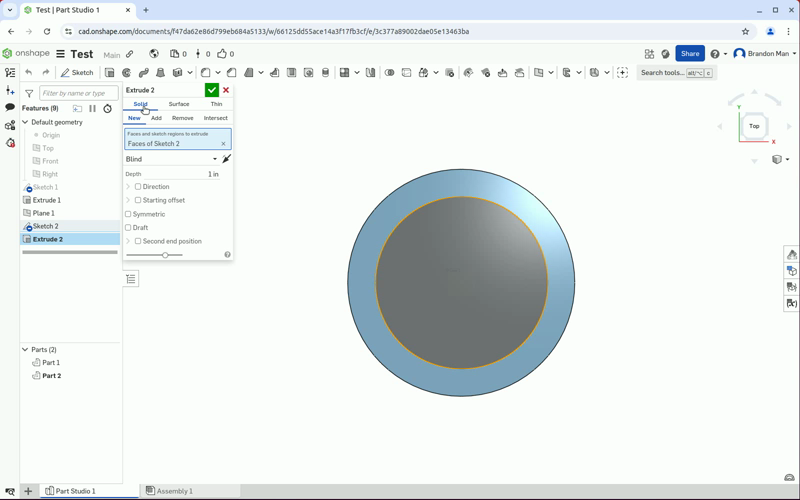
click(143, 106)
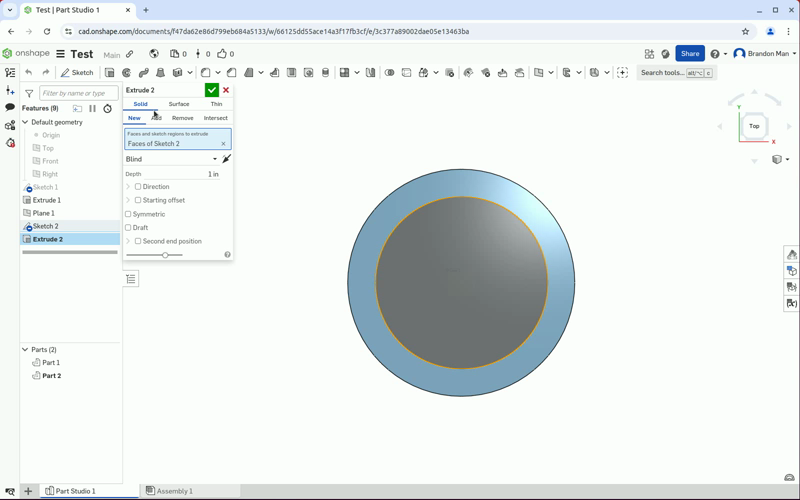
mouse_move(186, 120)
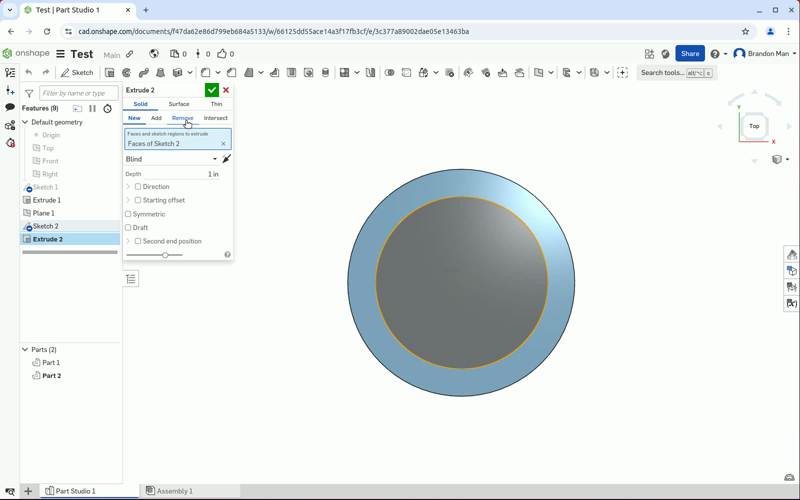
click(186, 120)
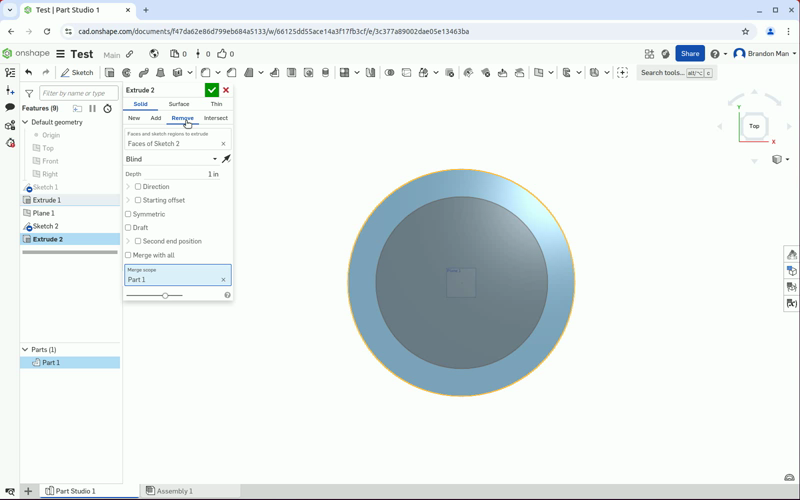
key(tab, 4)
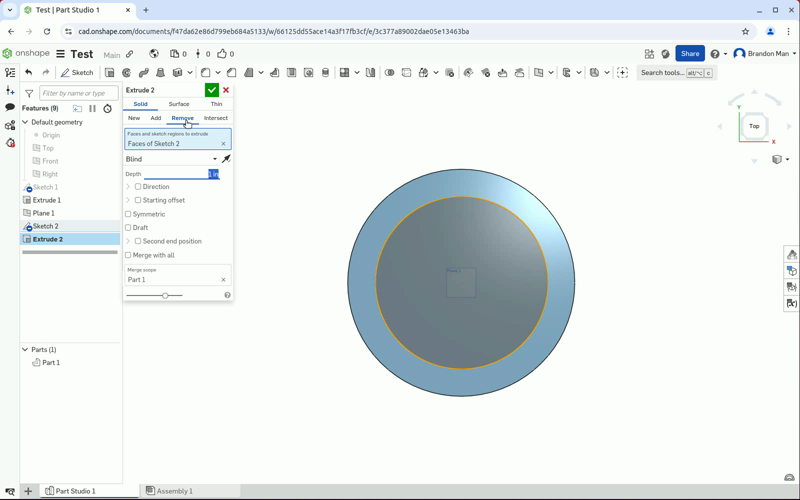
text(12.998)
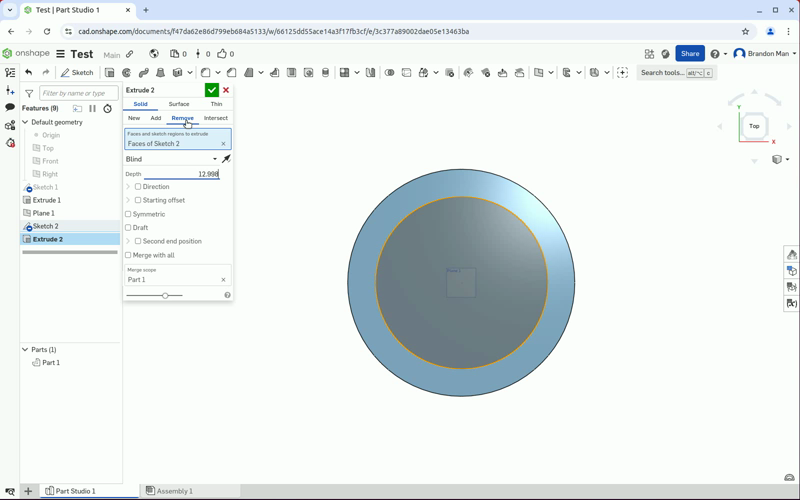
key(tab, 6)
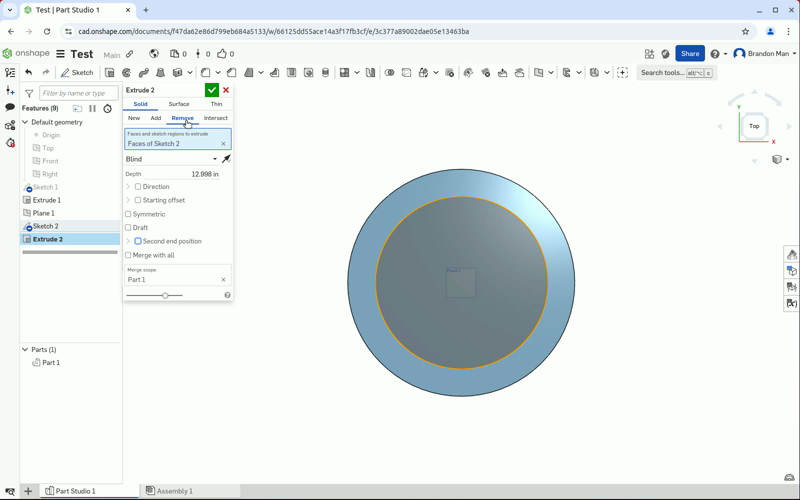
key(space)
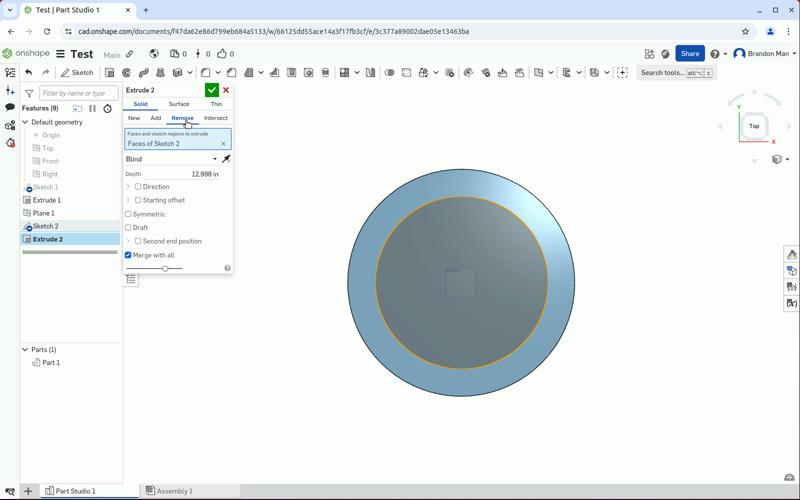
key(enter)
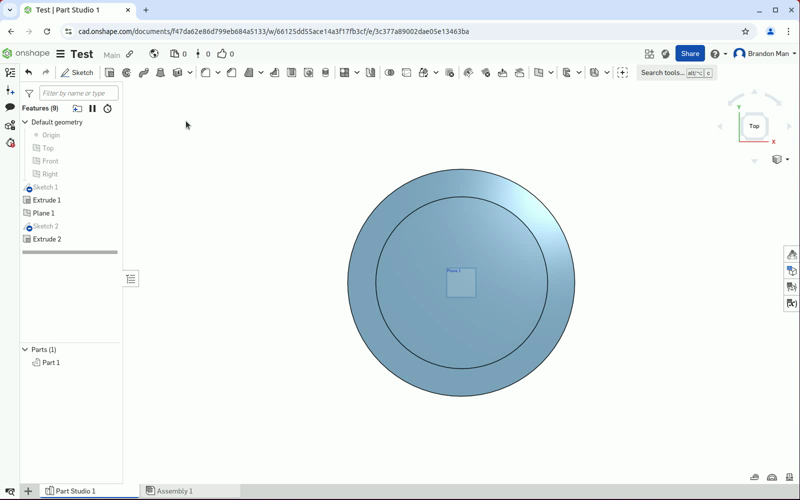
key(shift+h)
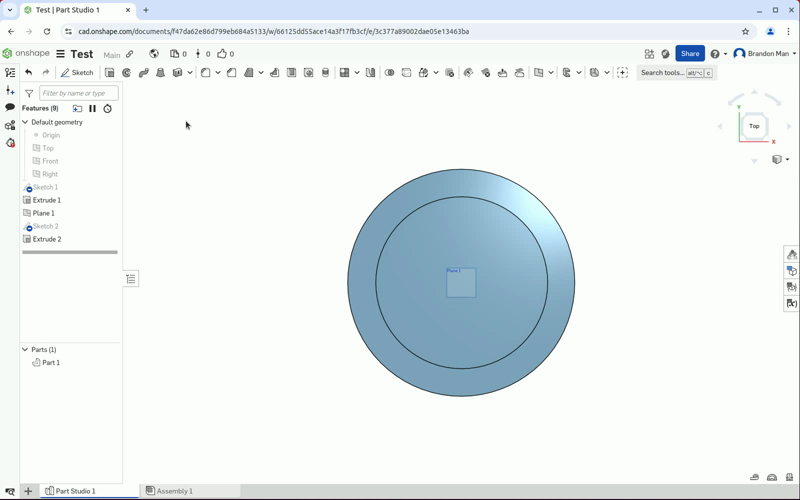
key(shift+h)
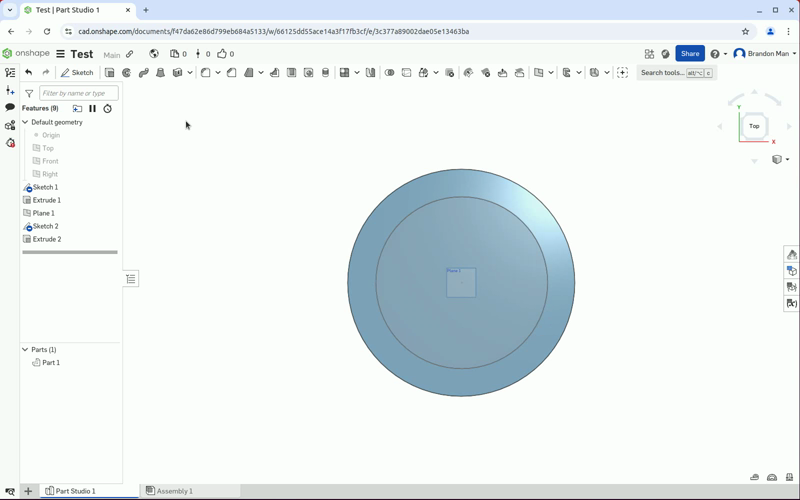
key(shift+7)
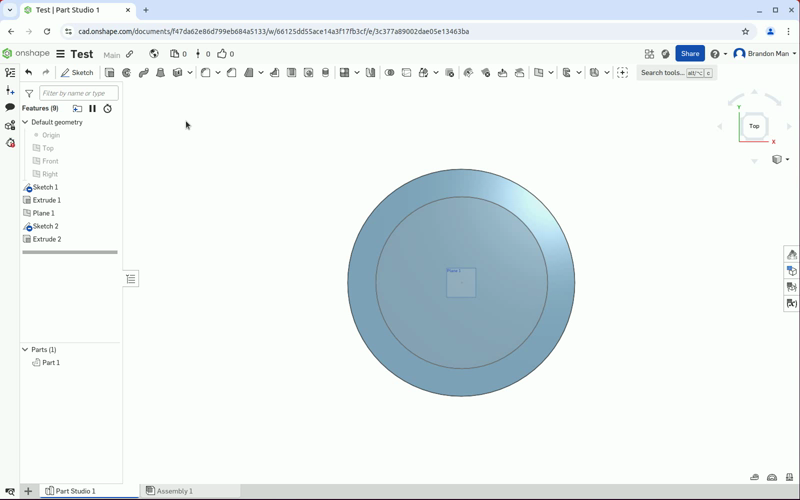
key(up, 3)
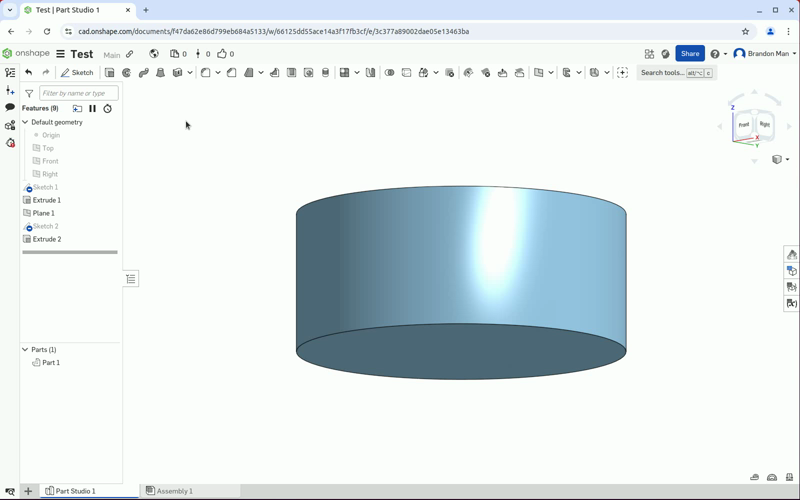
key(left, 3)
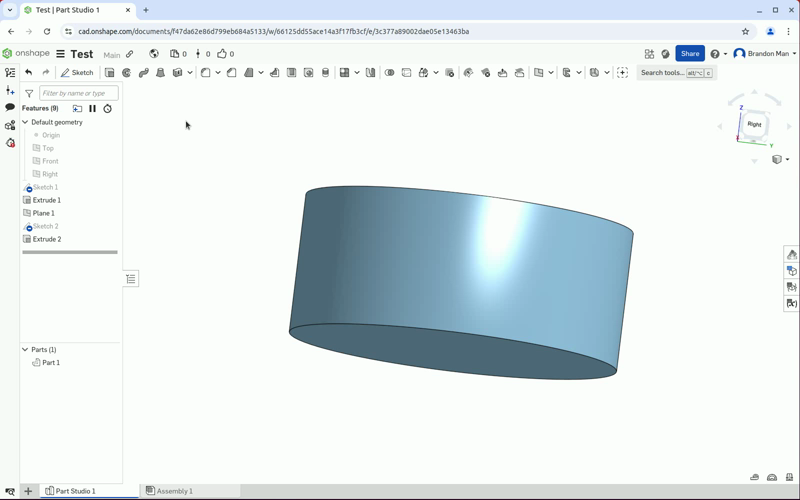
key(right, 3)
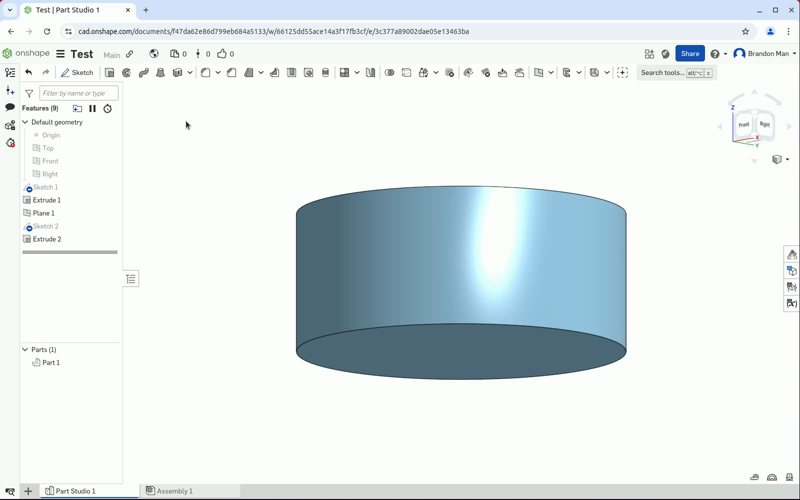
key(down, 3)
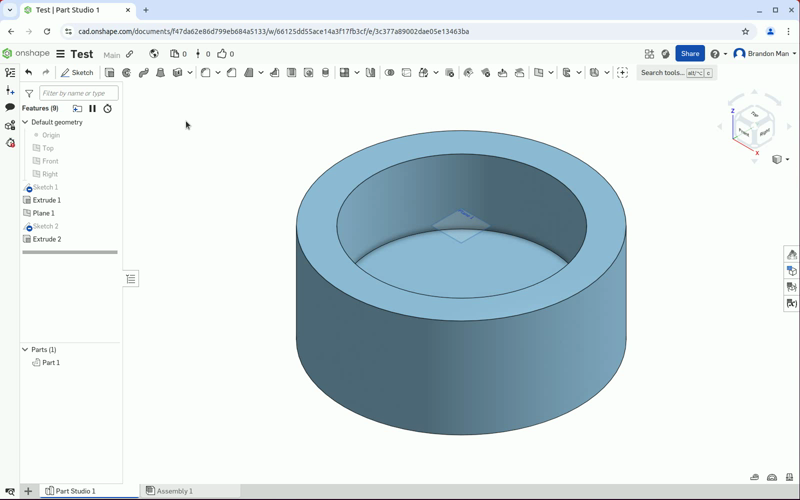
mouse_move(73, 189)
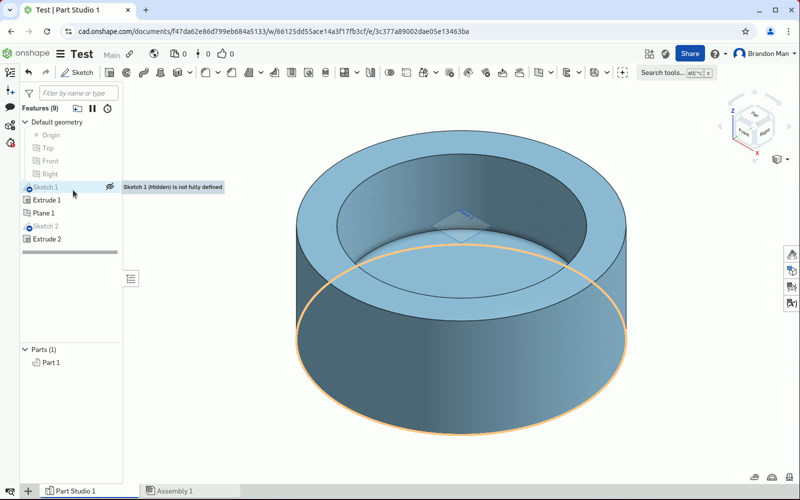
click(73, 189)